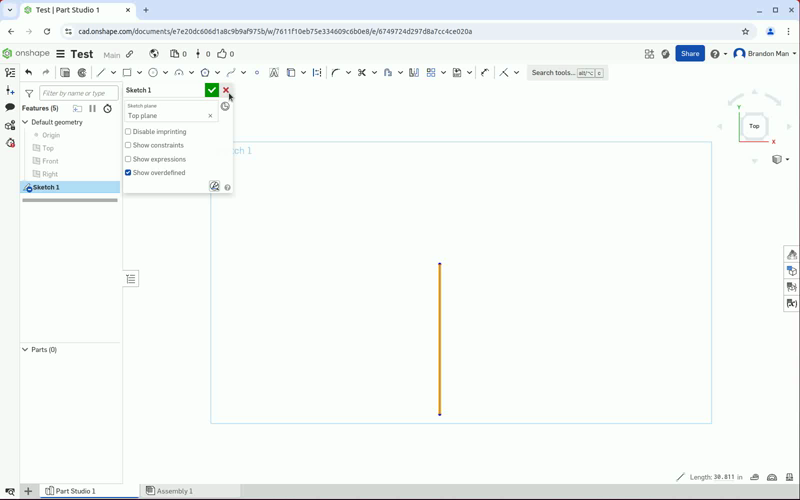
key(shift+h)
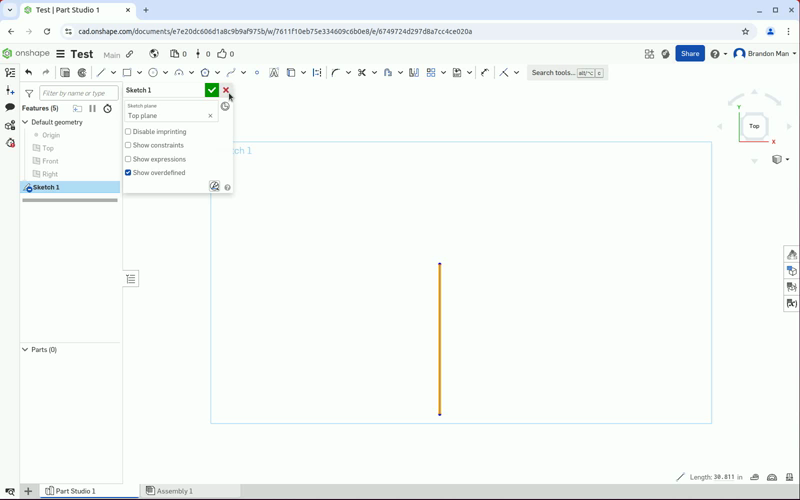
key(shift+s)
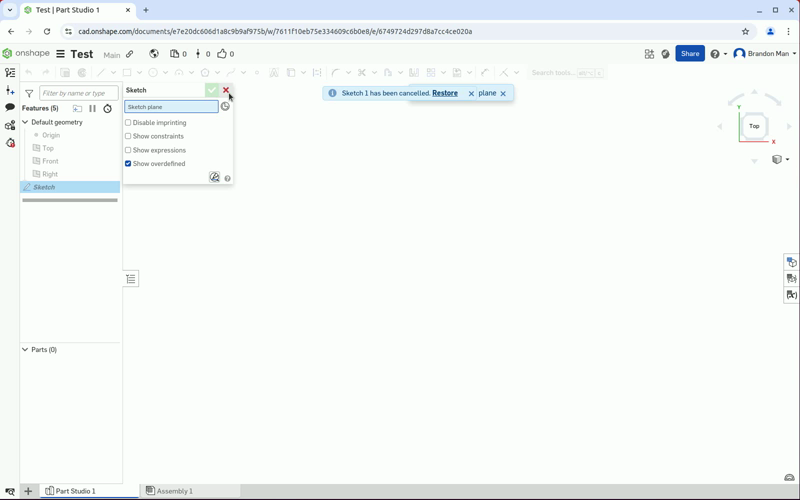
mouse_move(73, 150)
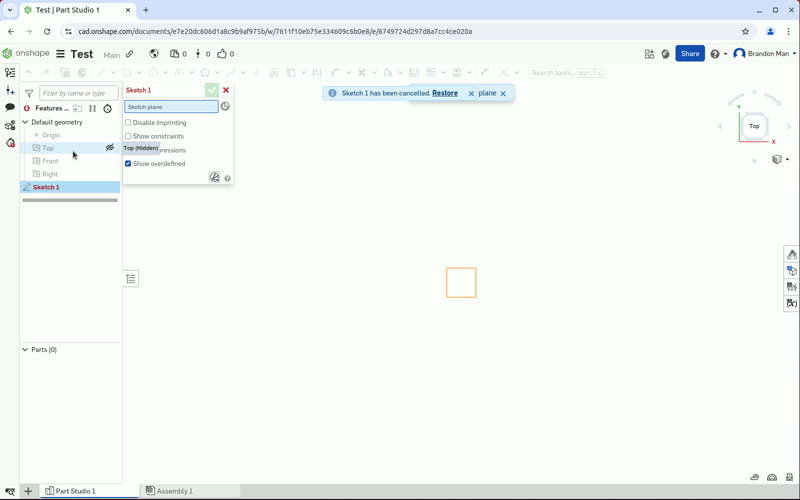
click(73, 150)
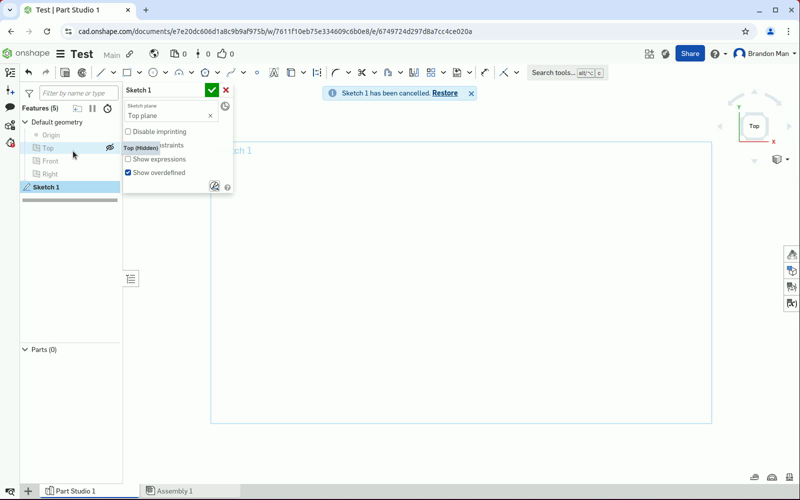
mouse_move(73, 352)
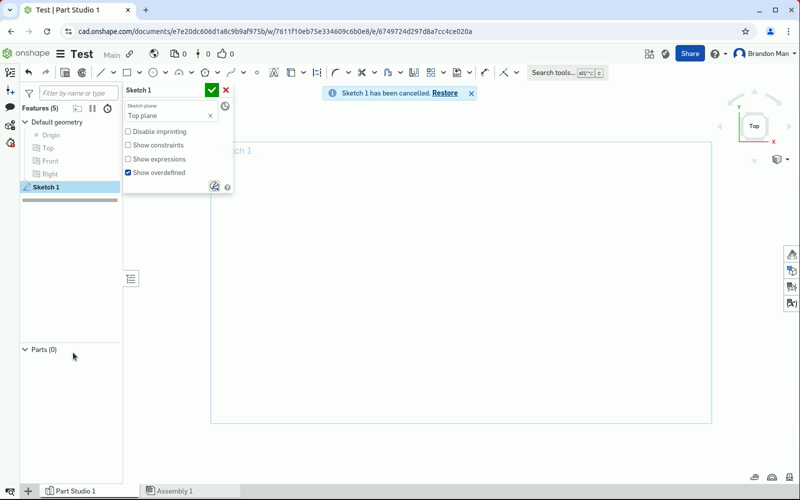
key(y)
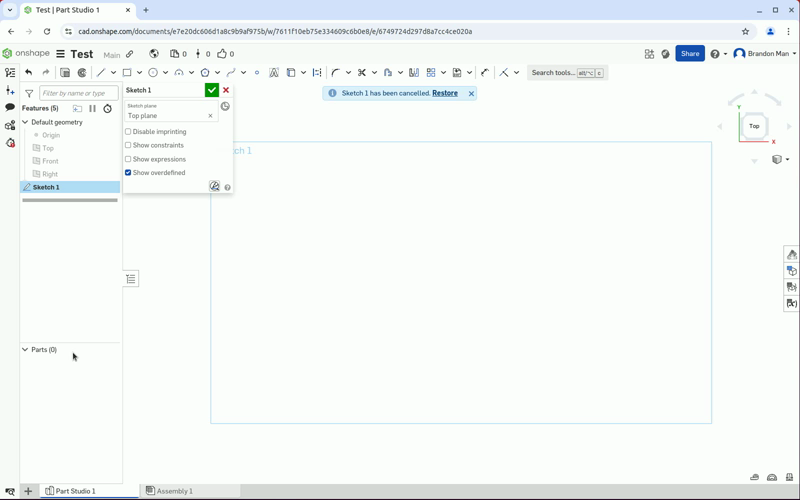
key(c)
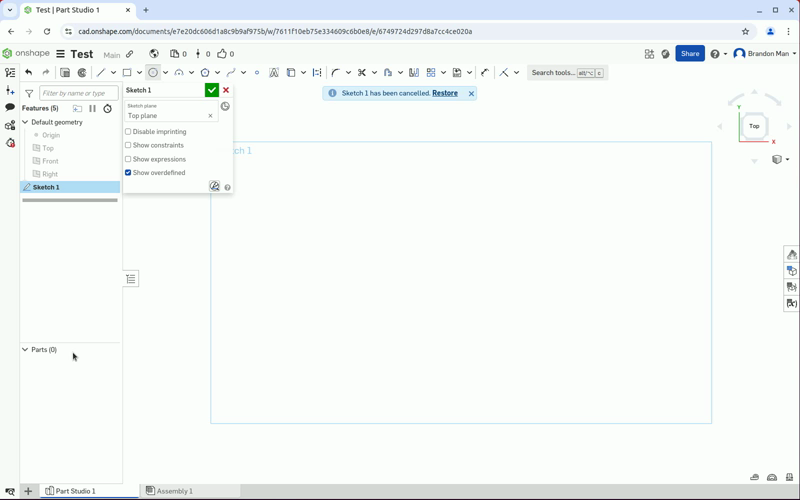
key_down(shift)
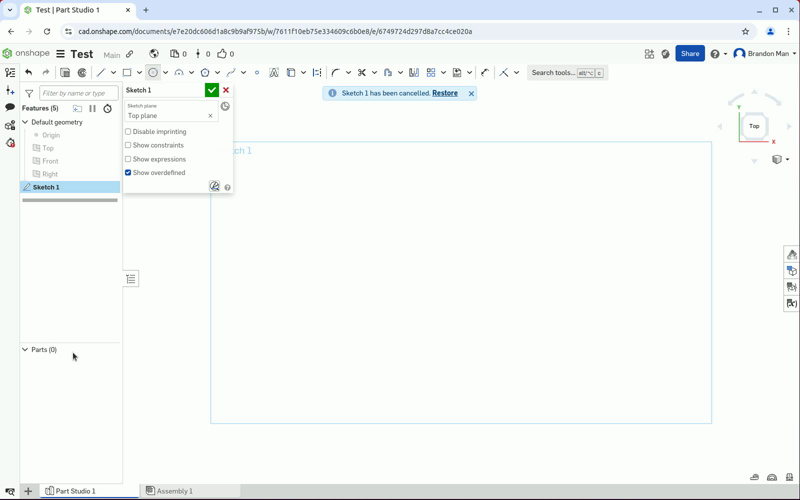
mouse_move(461, 282)
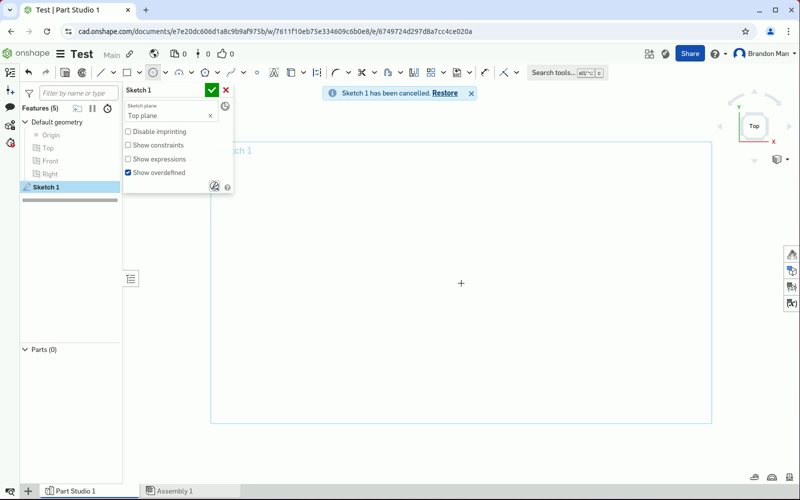
click(461, 282)
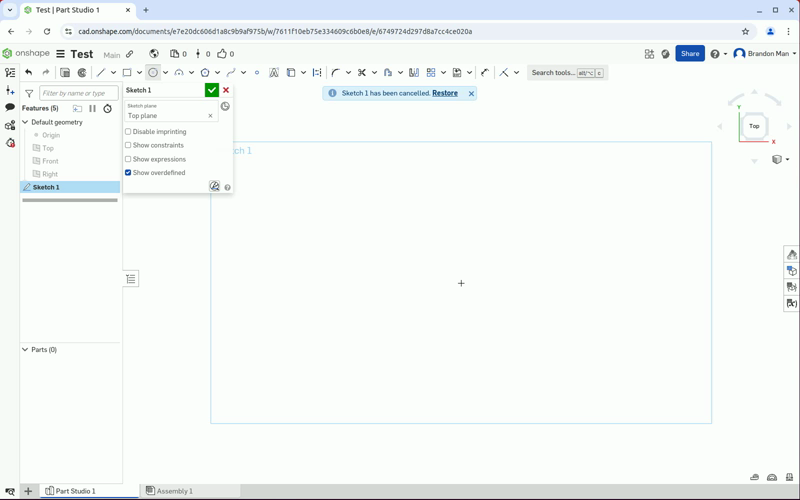
key_up(shift)
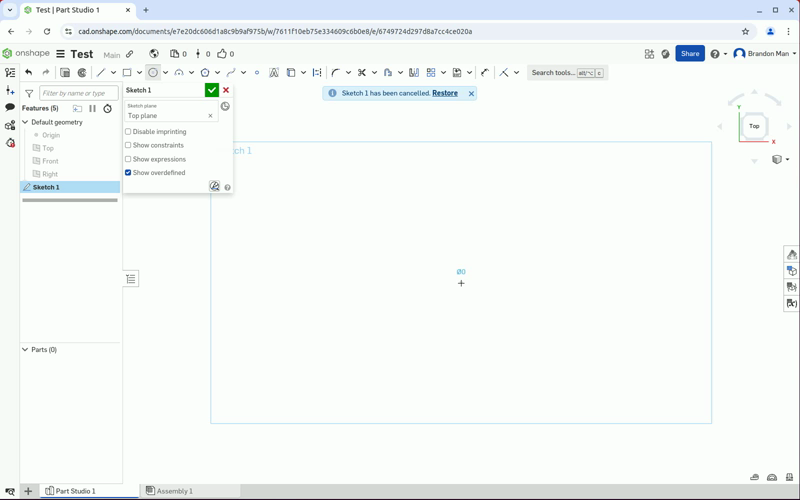
mouse_move(572, 282)
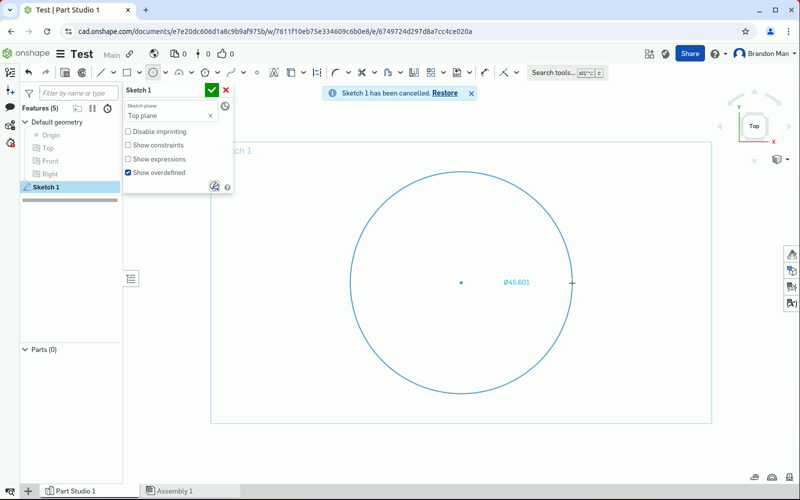
click(572, 282)
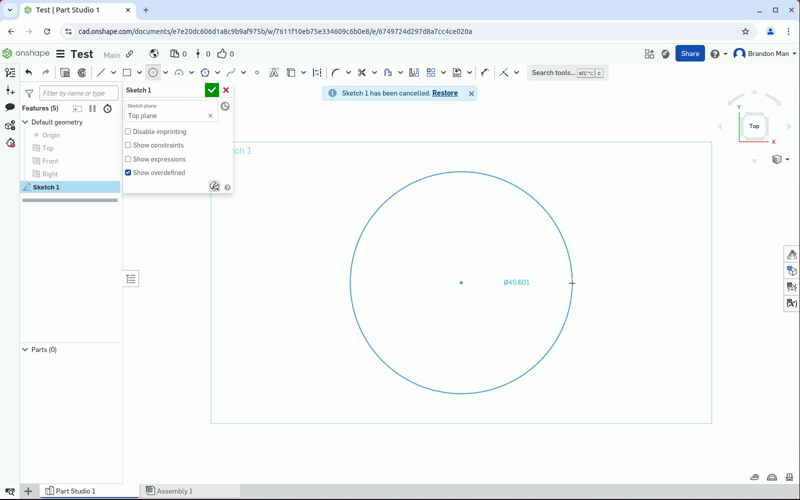
key(esc)
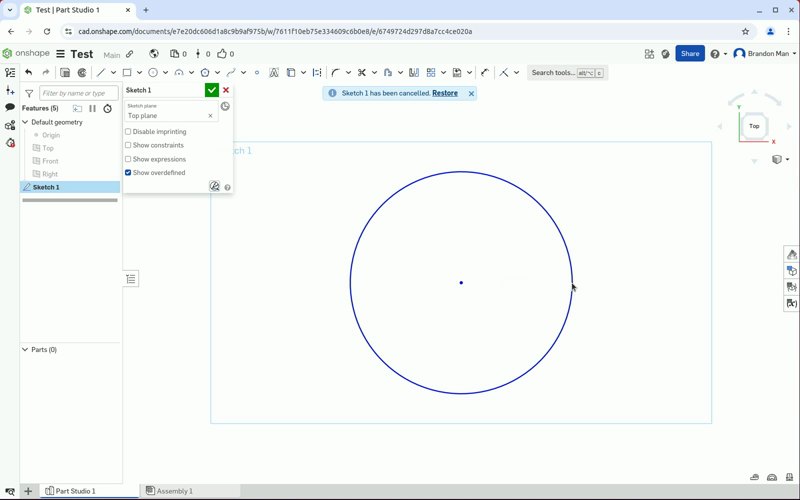
mouse_move(504, 240)
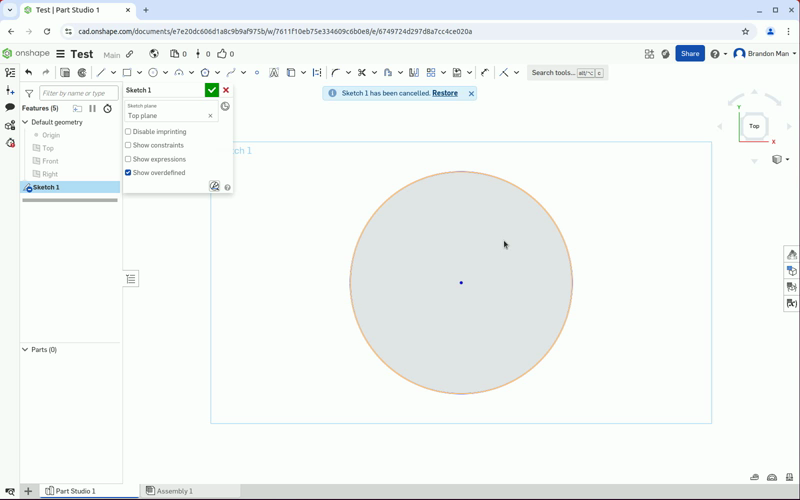
click(504, 240)
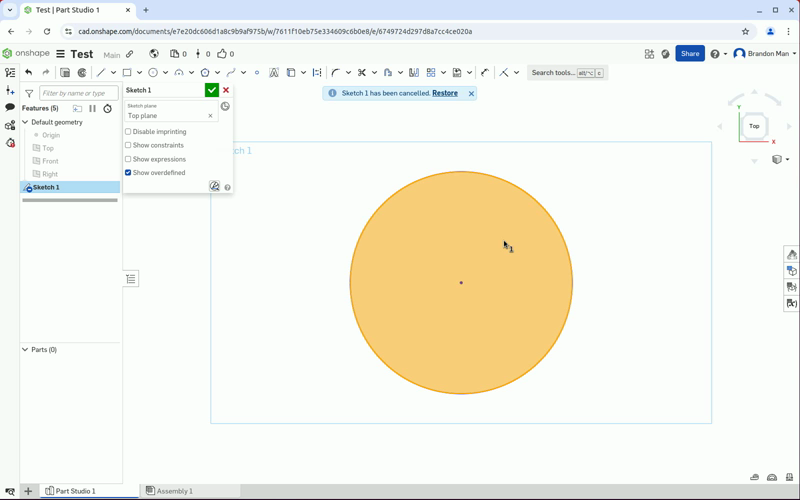
mouse_move(73, 352)
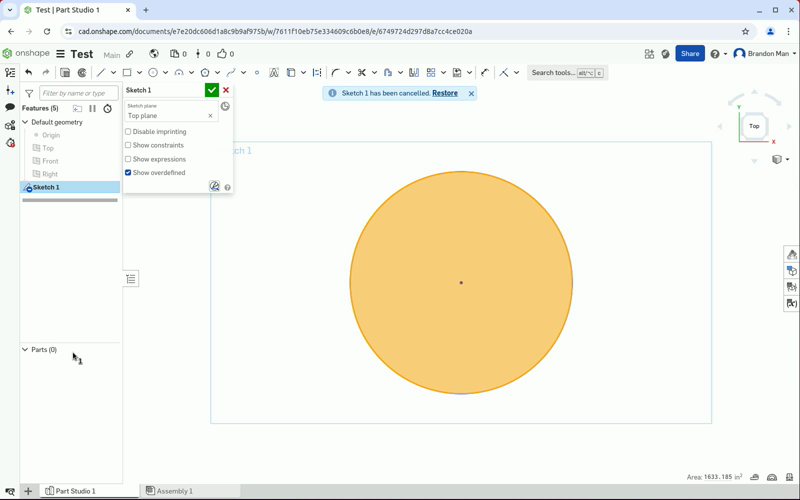
key(shift+y)
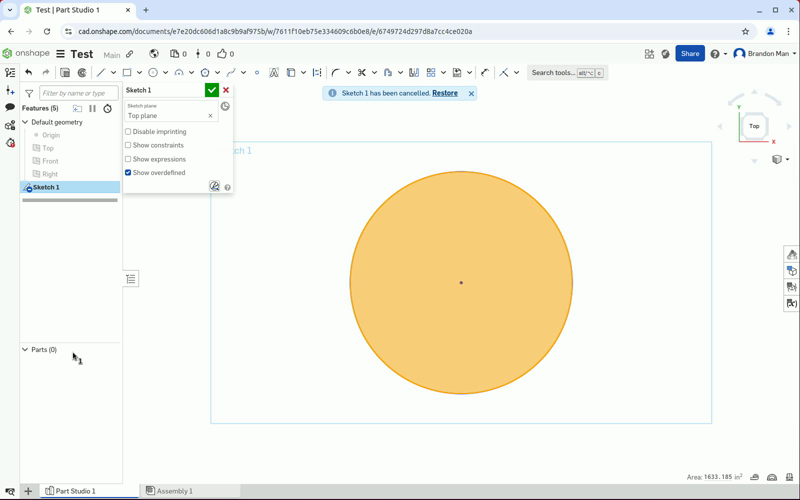
key(shift+e)
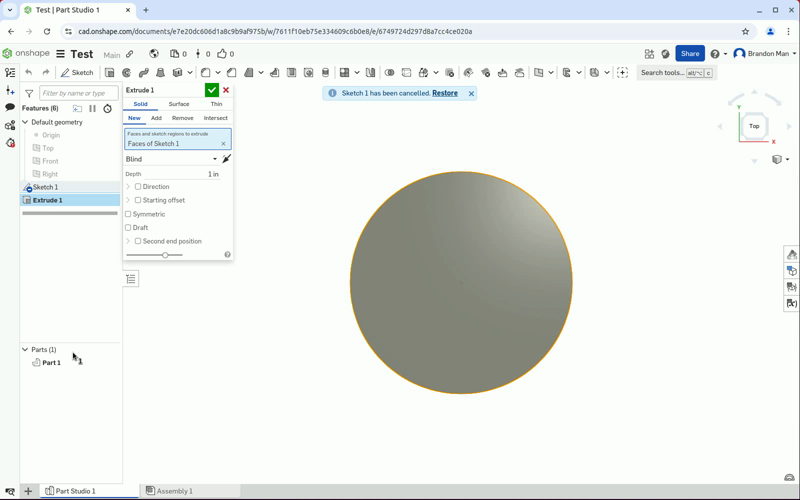
mouse_move(143, 106)
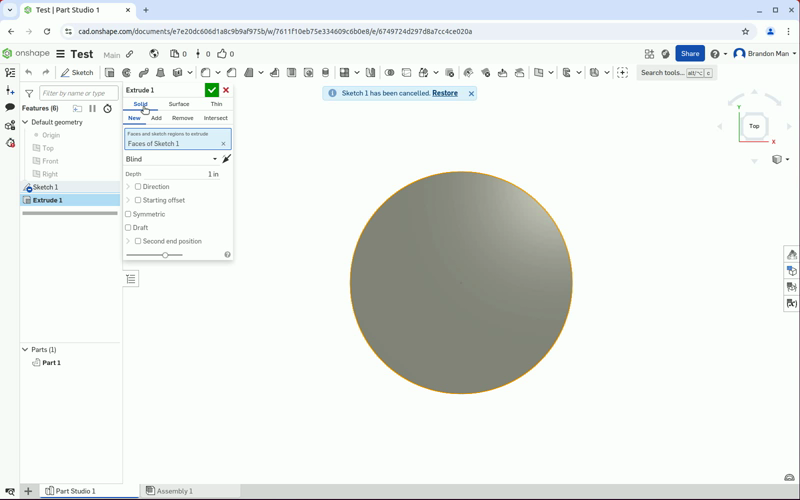
click(143, 106)
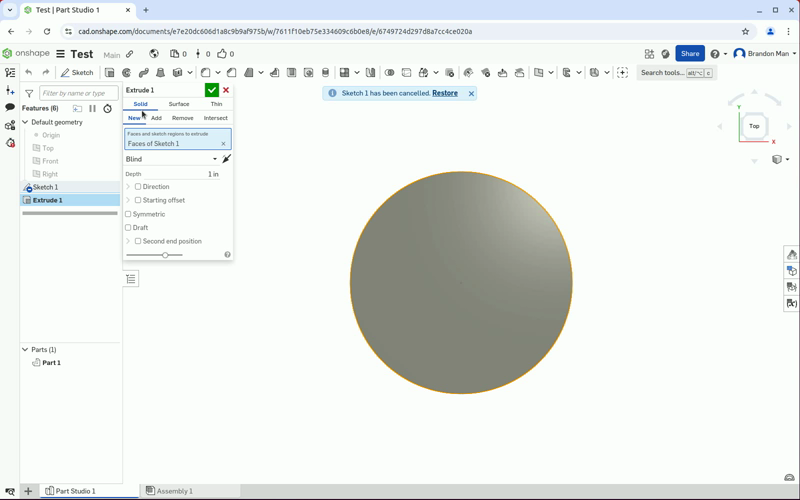
mouse_move(137, 120)
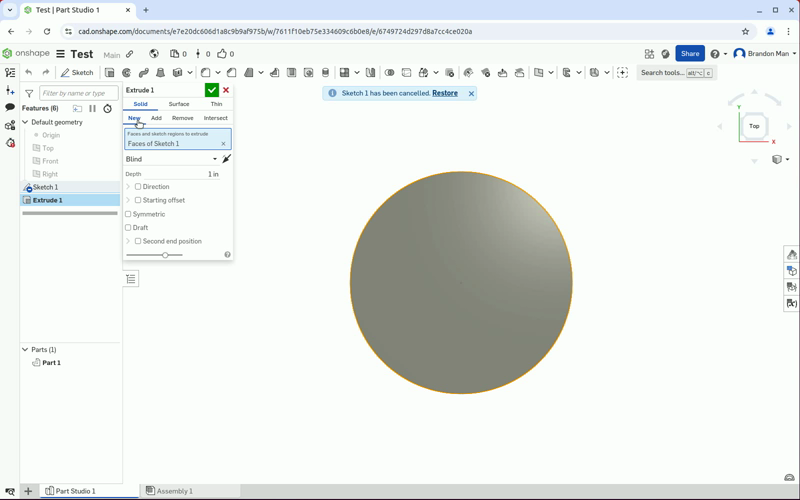
click(137, 120)
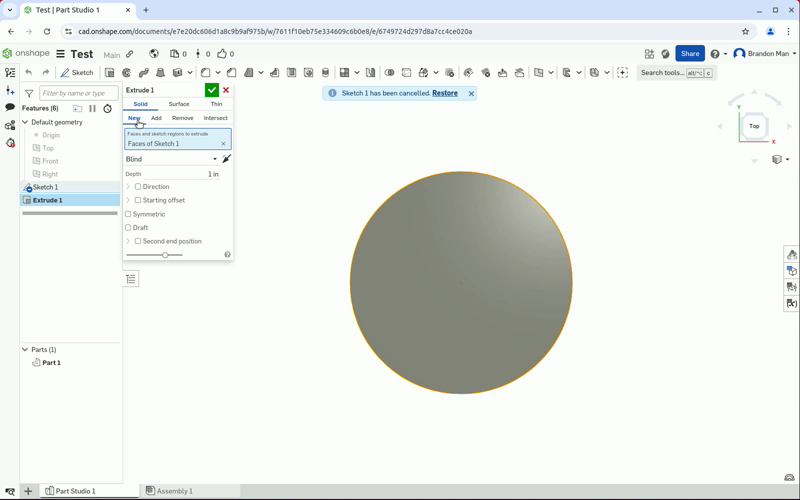
key(tab, 4)
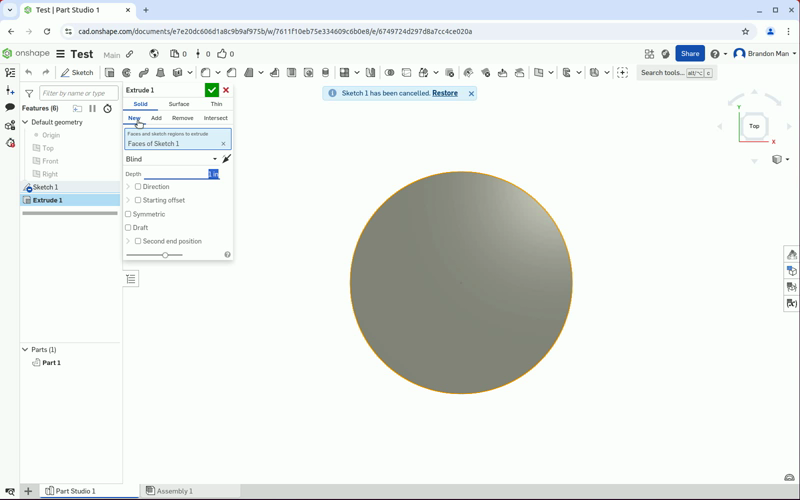
text(3.129)
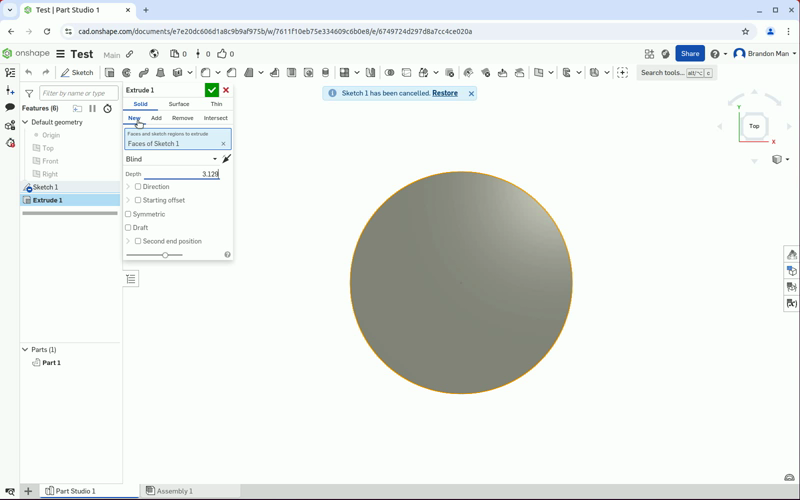
key(enter)
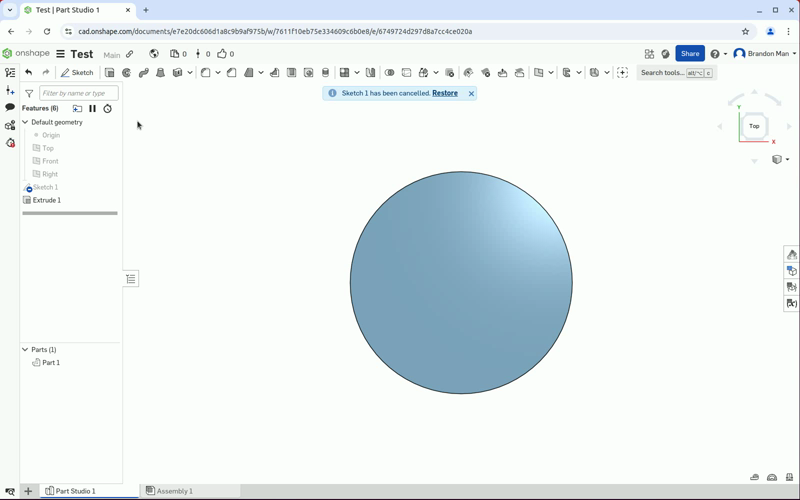
key(shift+h)
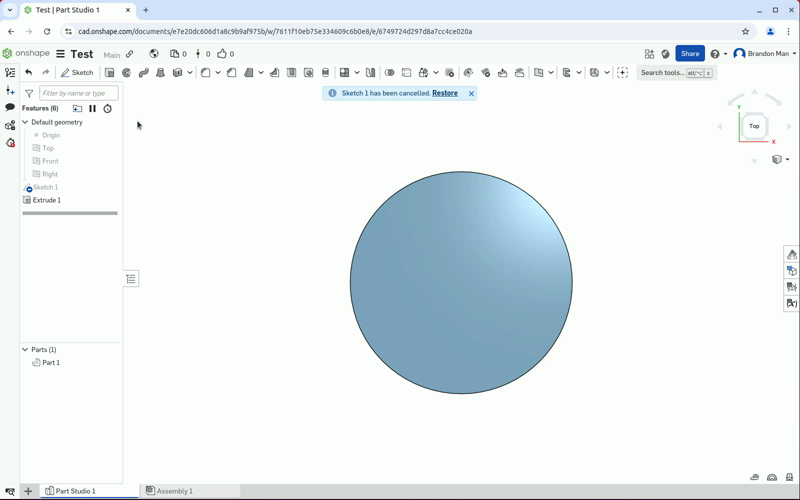
key(shift+h)
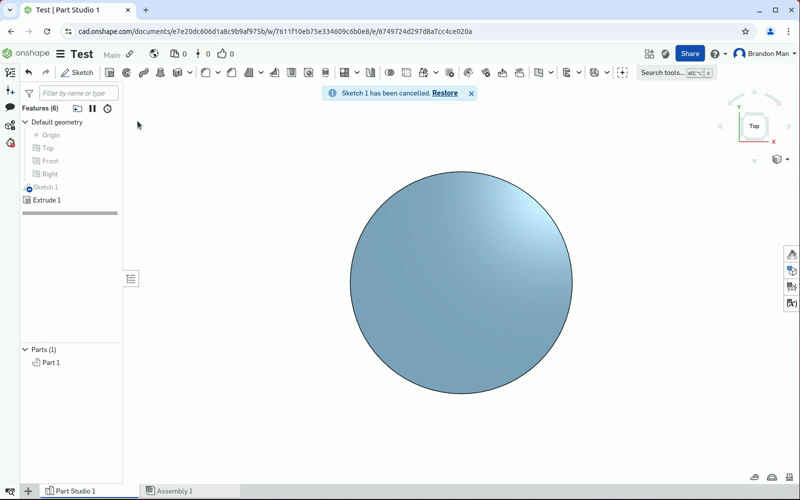
mouse_move(73, 189)
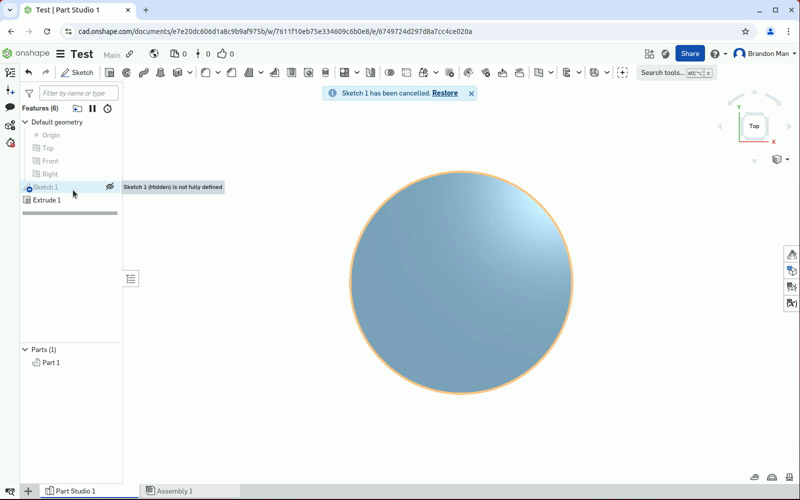
click(73, 189)
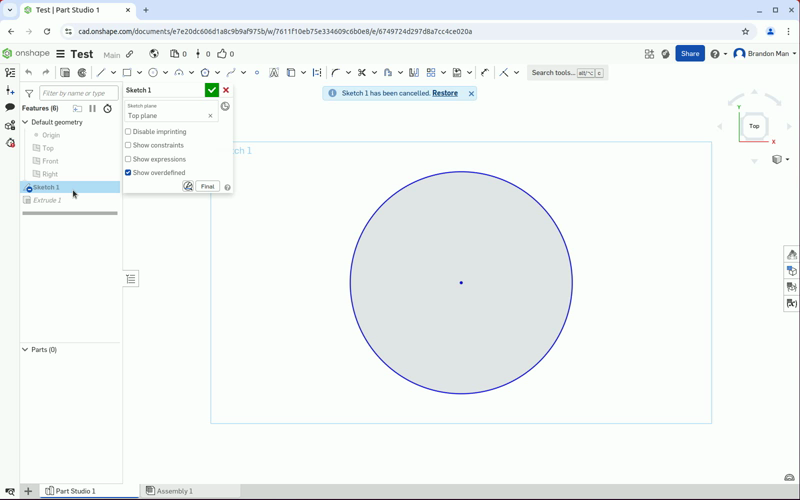
mouse_move(229, 92)
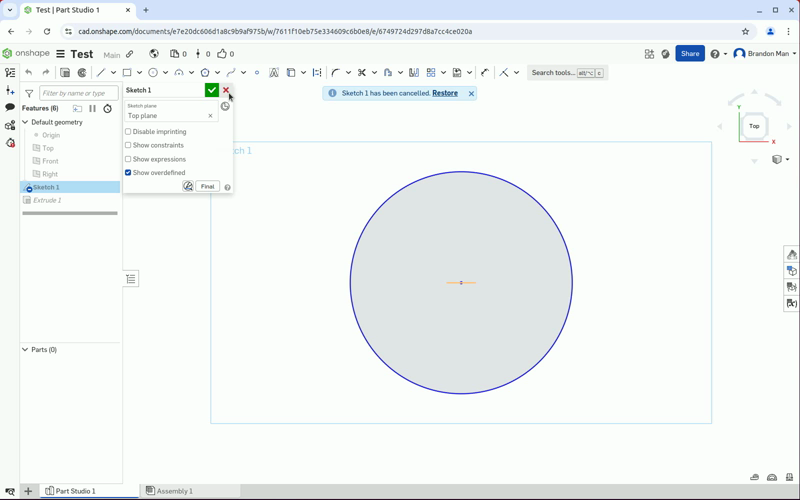
click(229, 92)
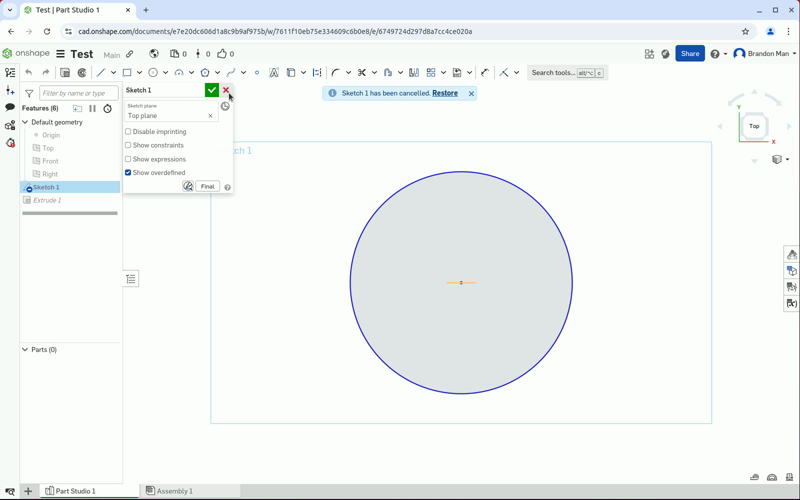
key(shift+s)
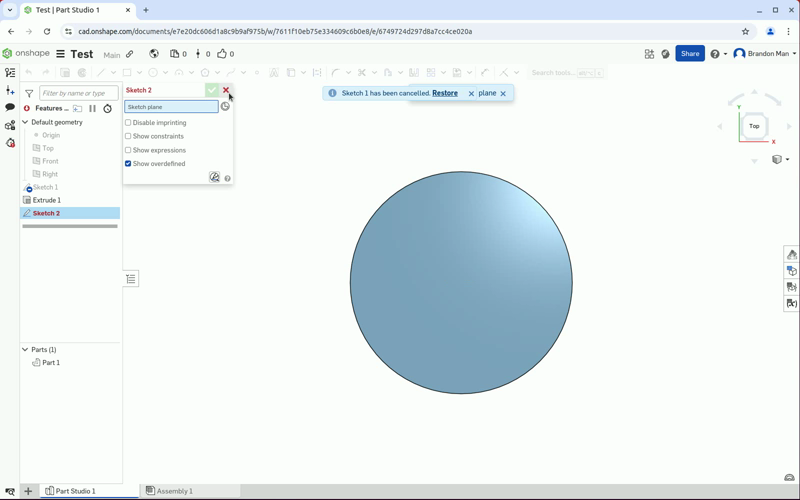
mouse_move(73, 150)
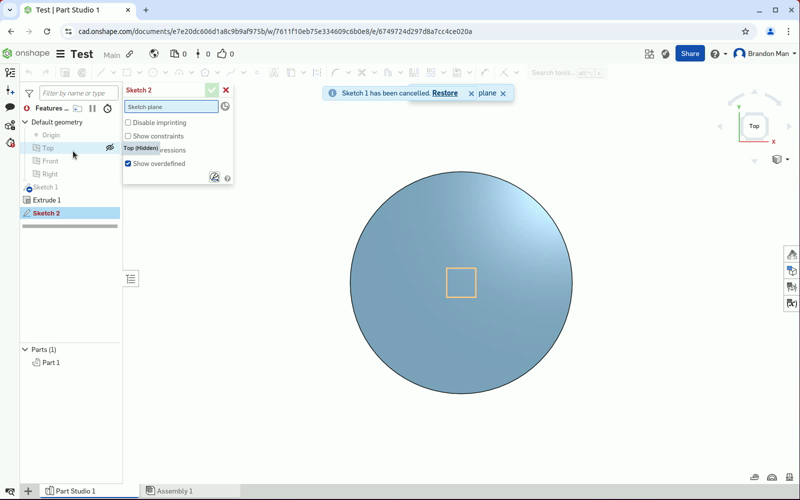
click(73, 150)
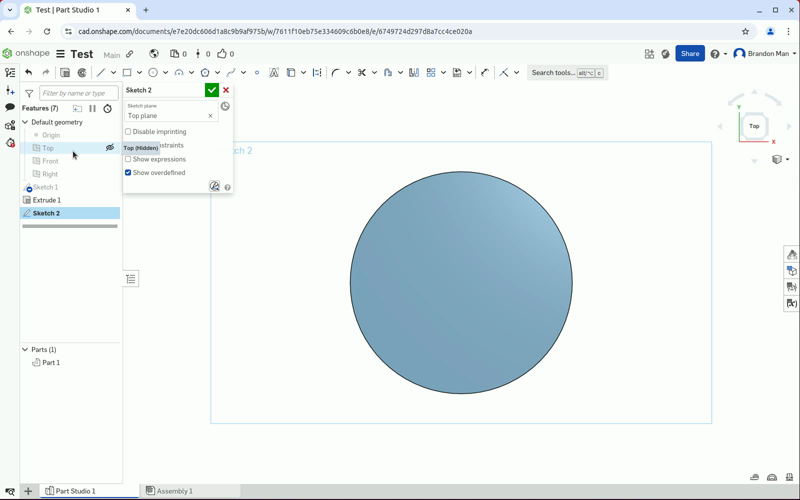
mouse_move(73, 352)
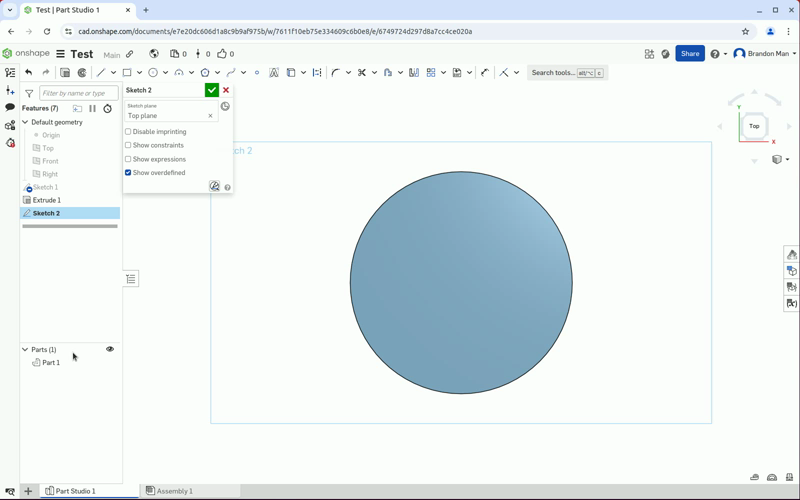
key(y)
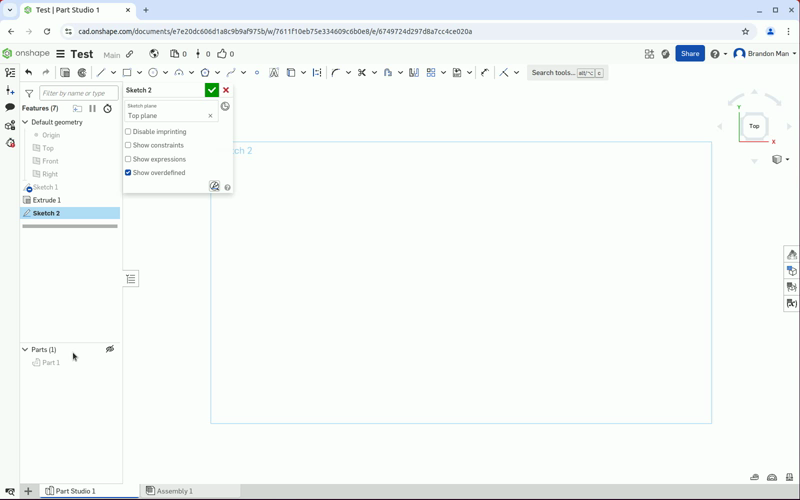
key(c)
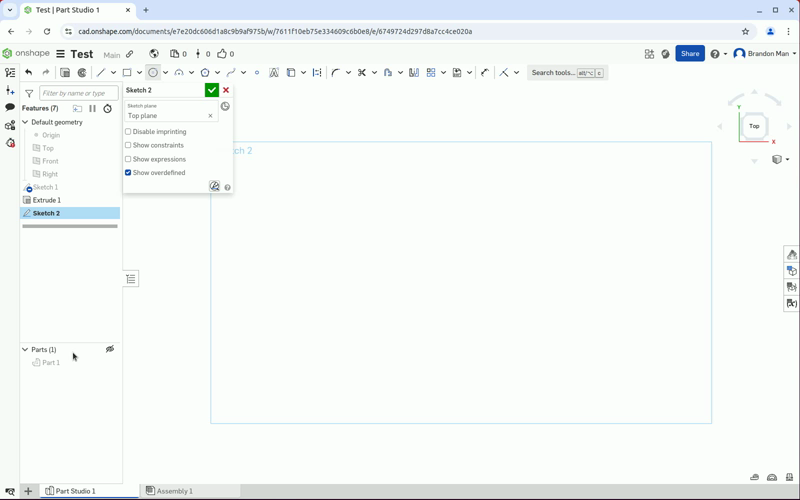
key_down(shift)
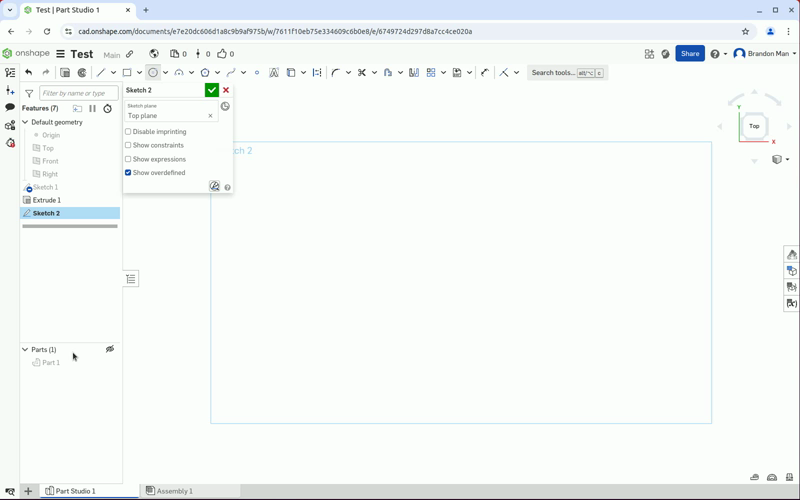
mouse_move(461, 282)
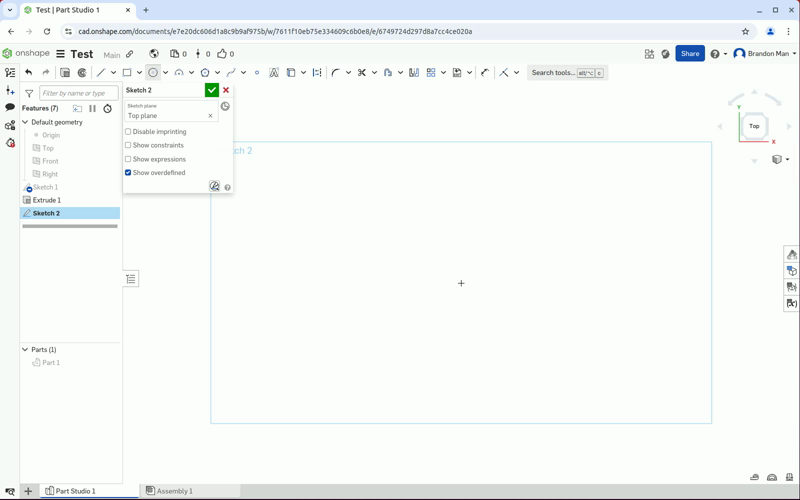
click(461, 282)
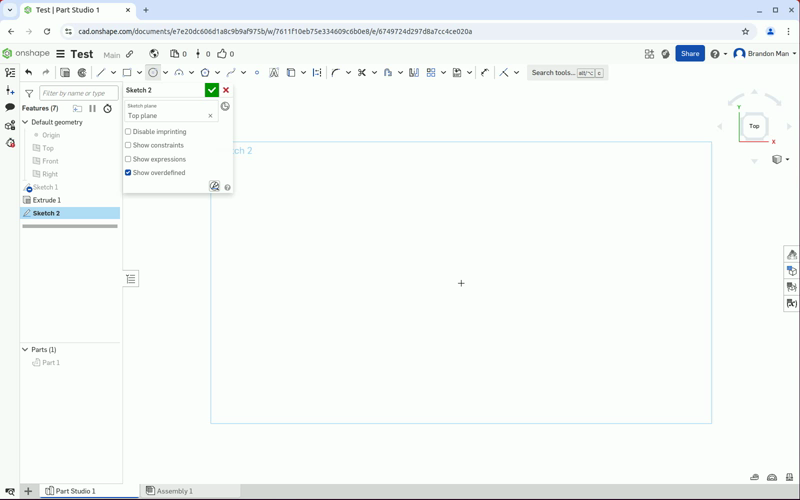
key_up(shift)
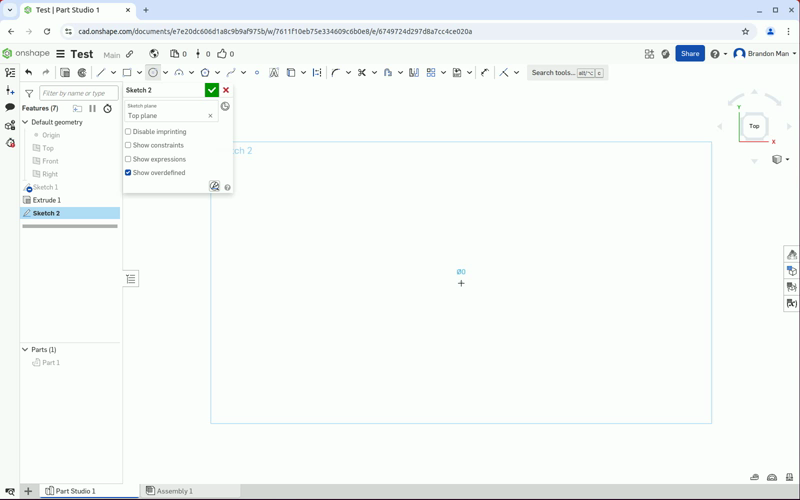
mouse_move(495, 282)
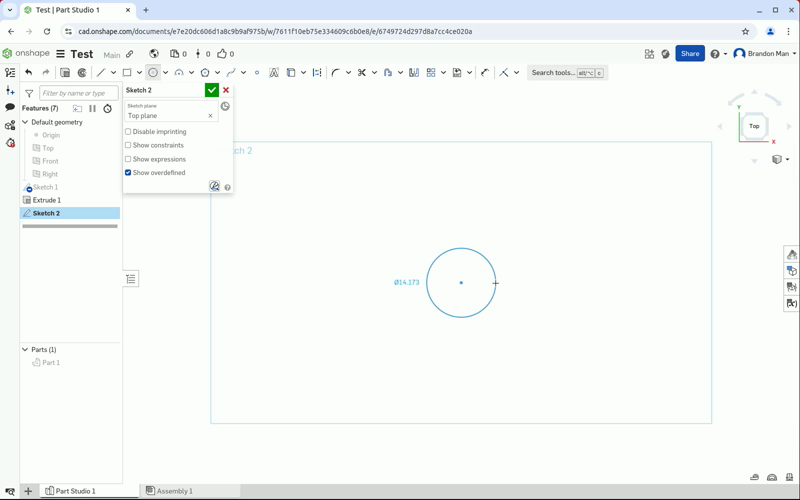
click(495, 282)
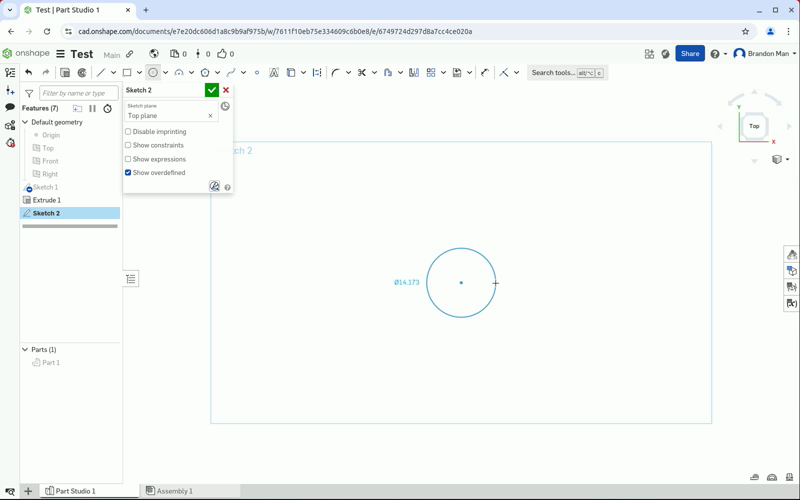
key(esc)
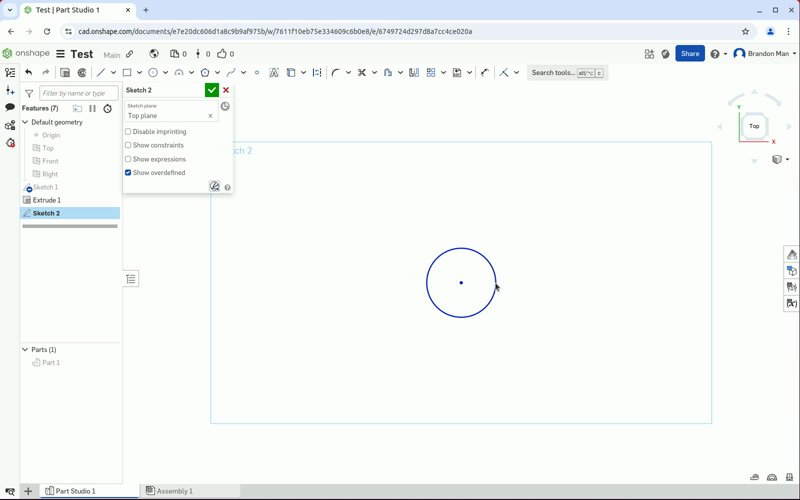
mouse_move(475, 271)
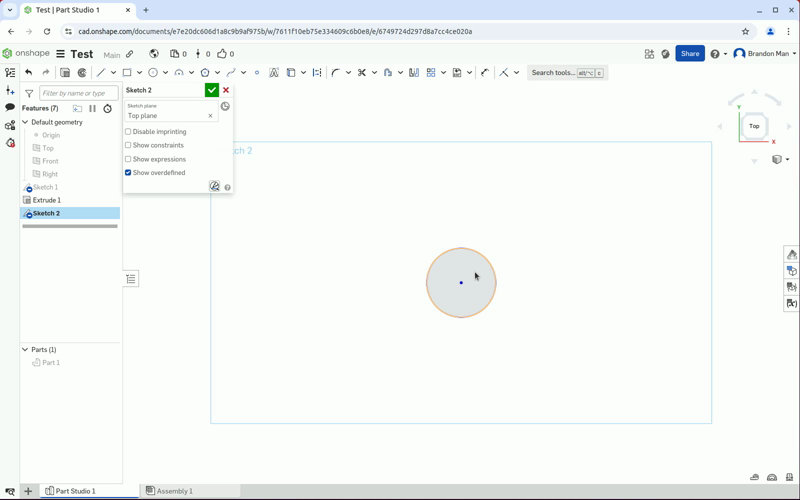
click(475, 271)
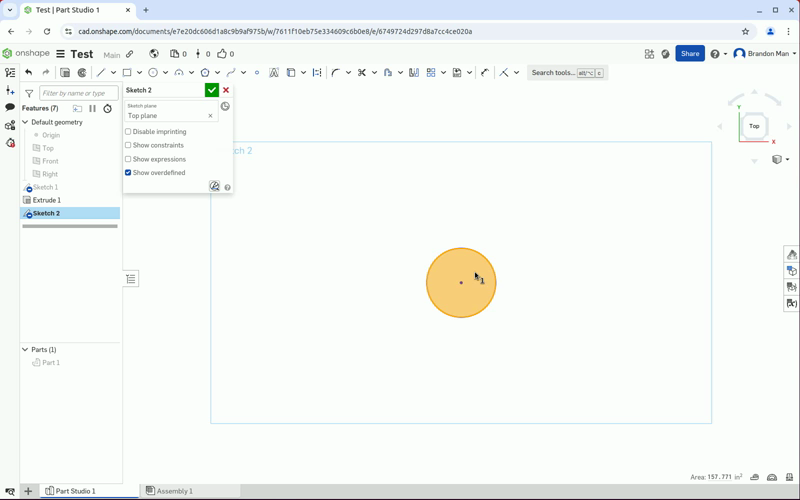
mouse_move(73, 352)
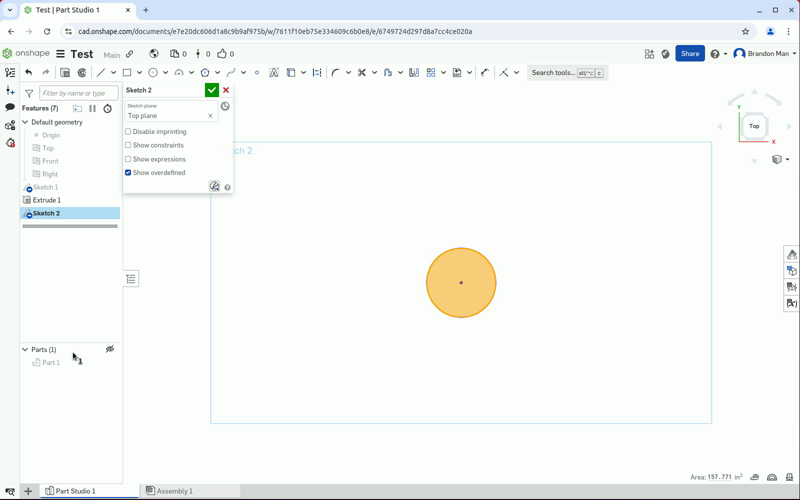
key(shift+y)
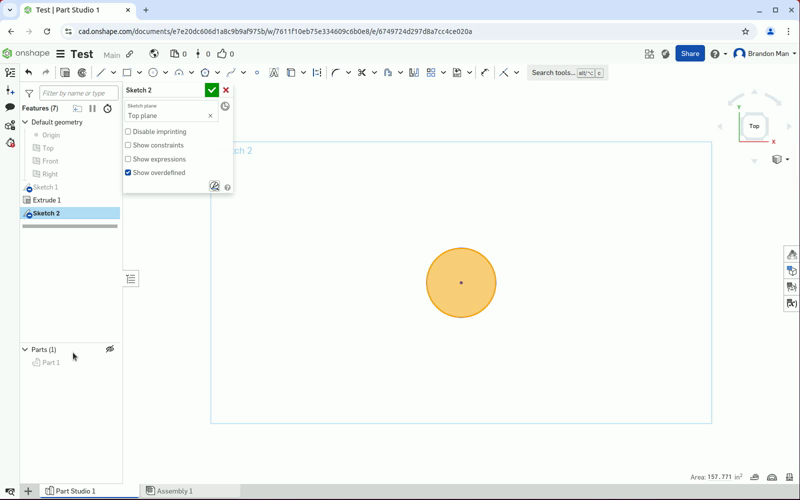
key(shift+e)
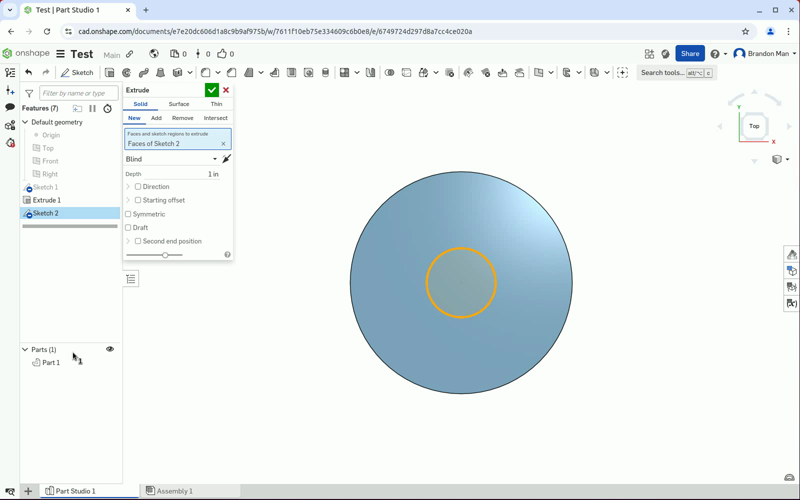
mouse_move(143, 106)
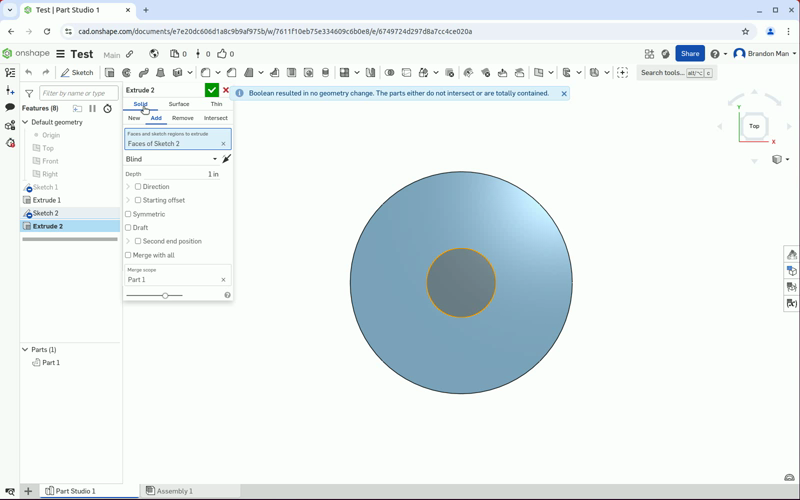
click(143, 106)
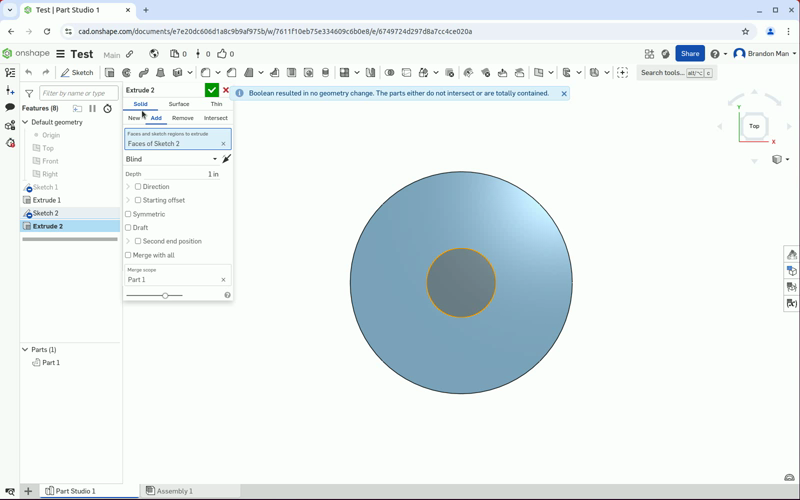
mouse_move(137, 120)
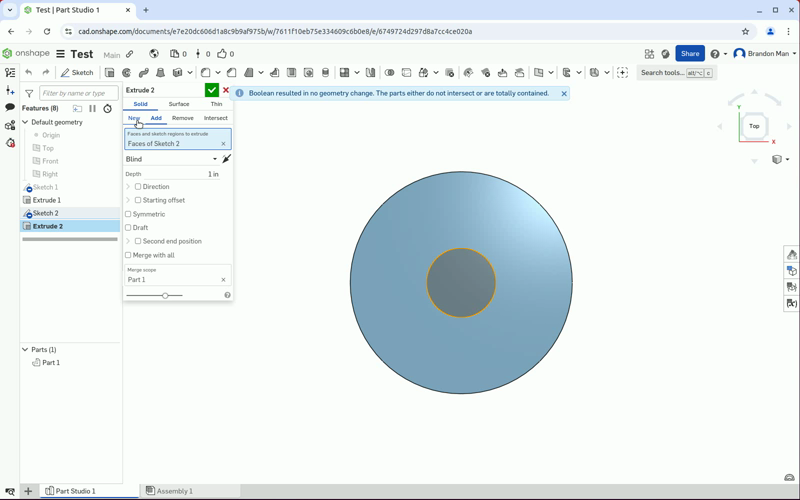
click(137, 120)
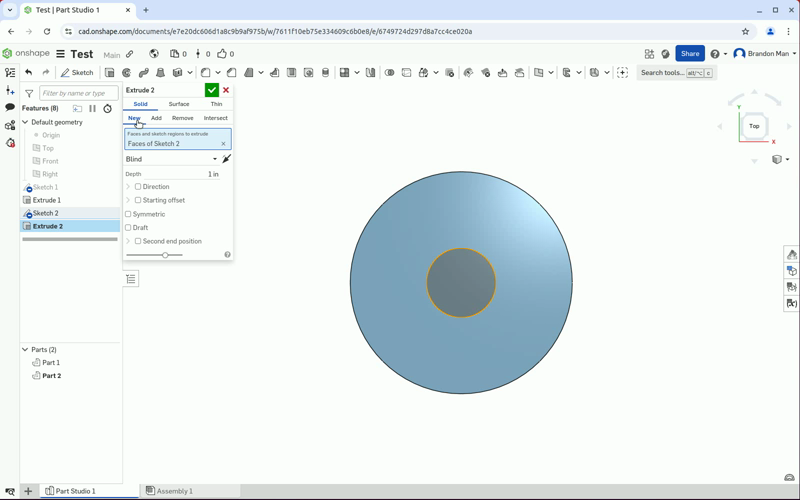
key(tab, 4)
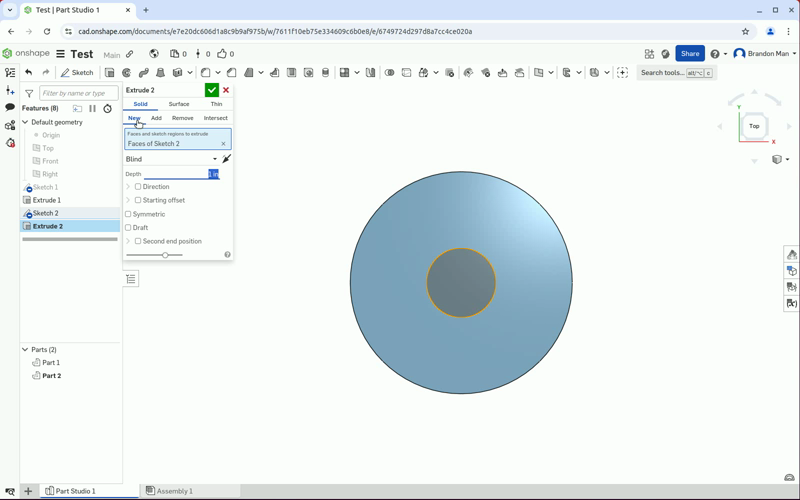
text(20.942)
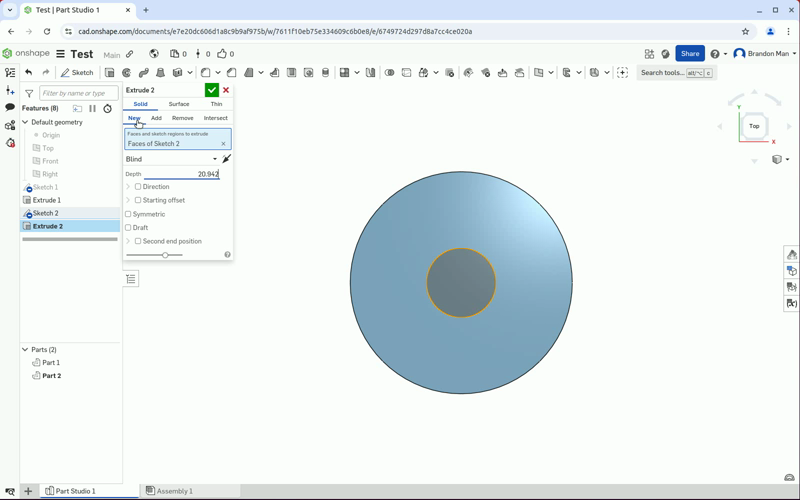
key(enter)
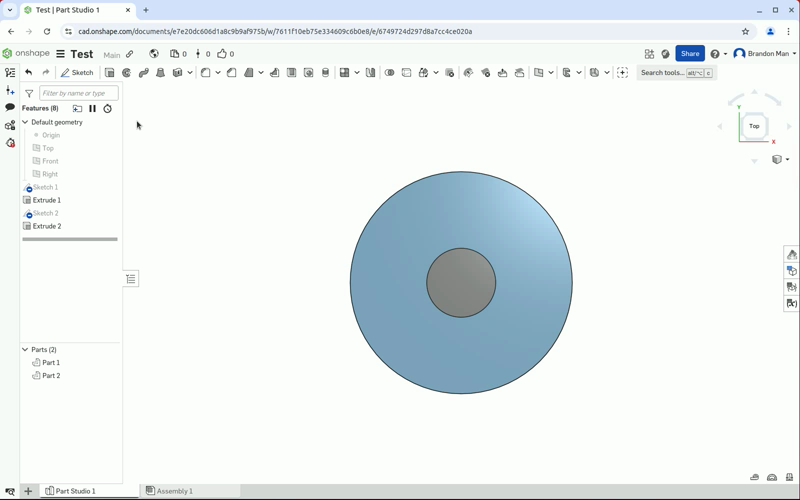
key(shift+h)
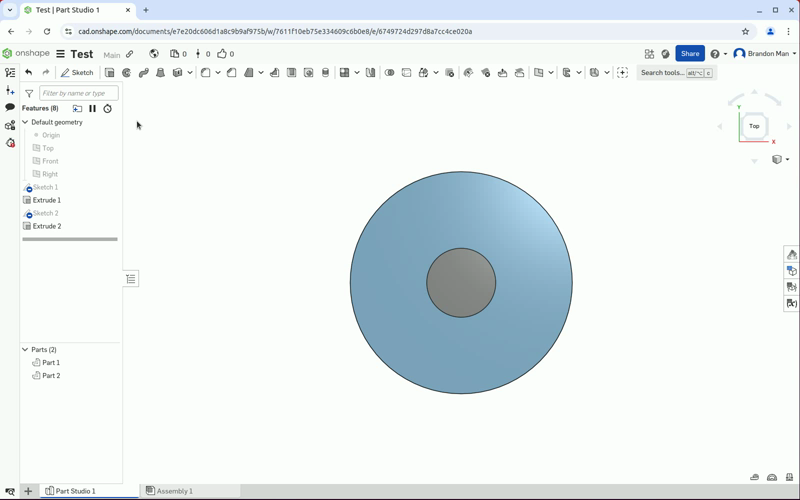
key(shift+h)
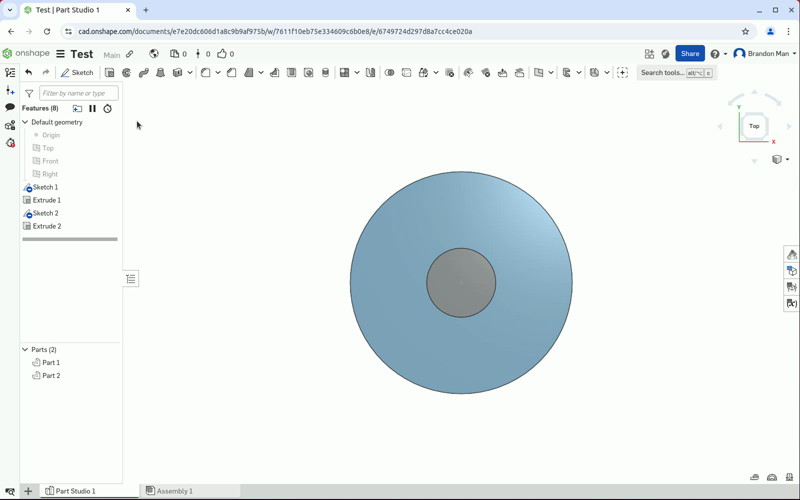
key(shift+7)
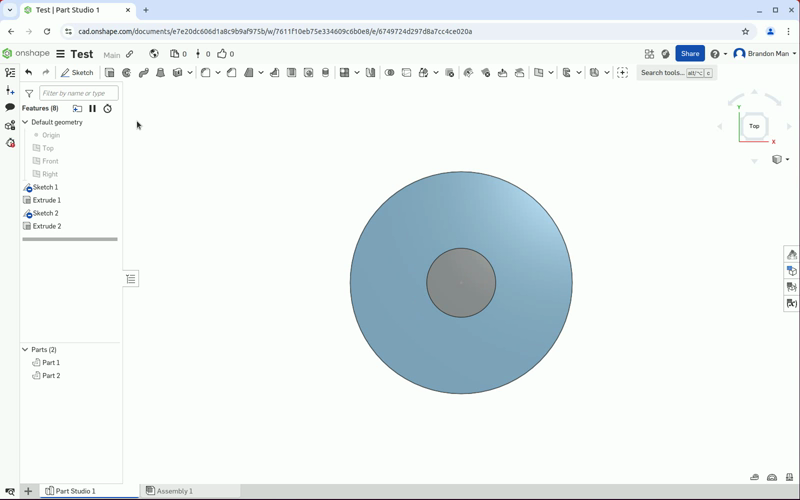
key(up, 3)
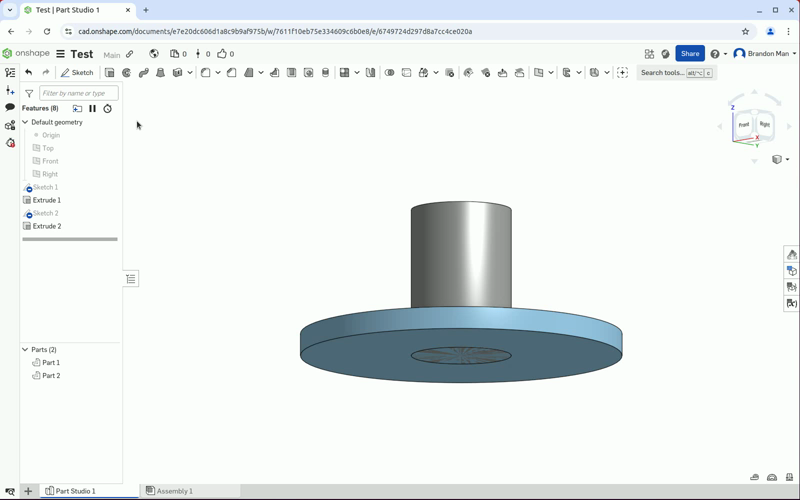
key(left, 3)
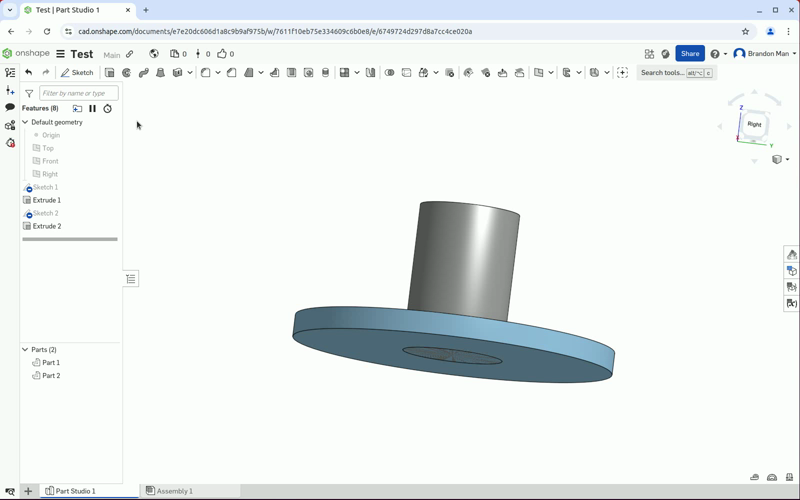
key(right, 3)
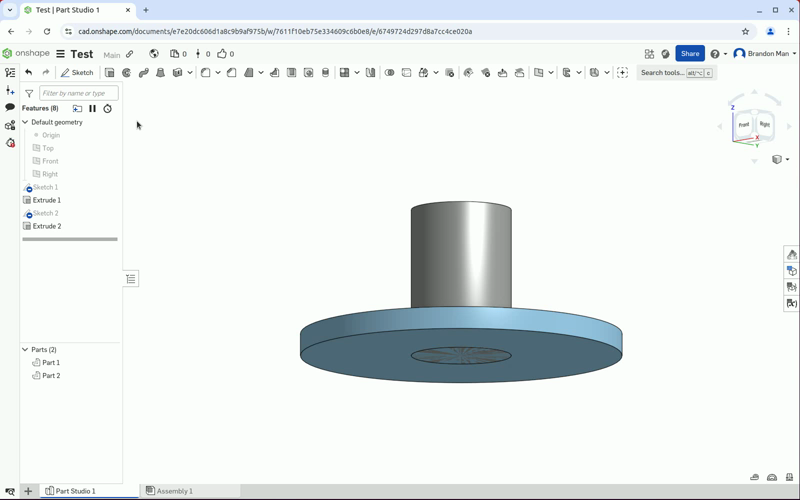
key(down, 3)
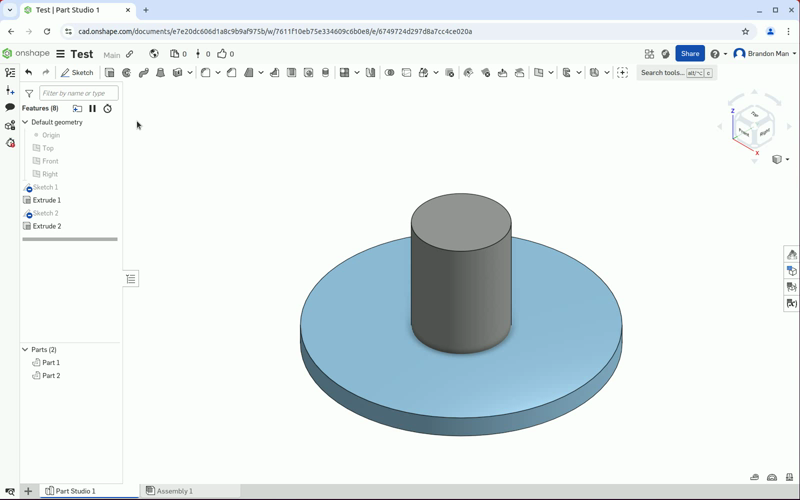
mouse_move(73, 189)
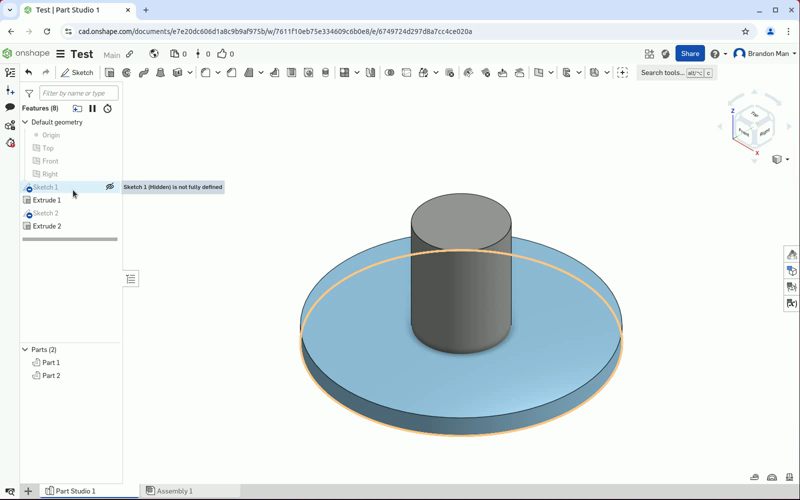
click(73, 189)